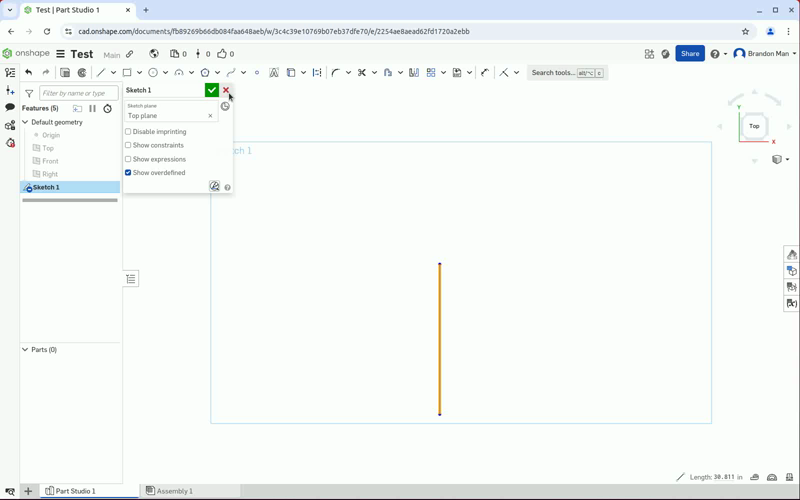
key(shift+h)
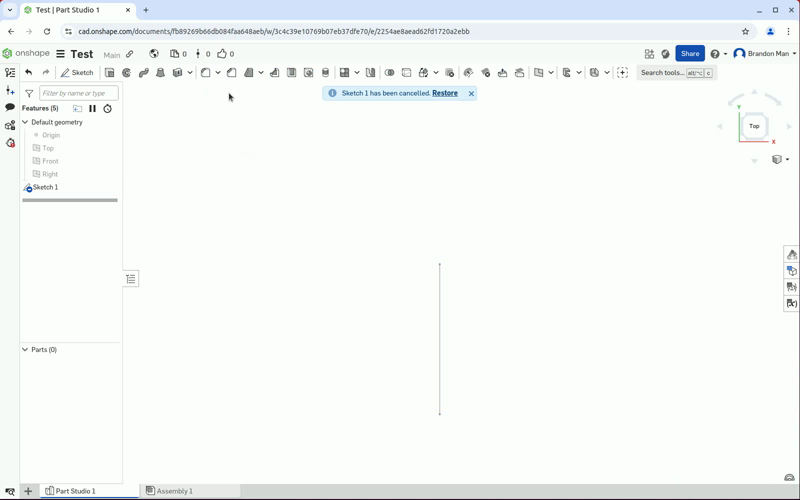
key(shift+s)
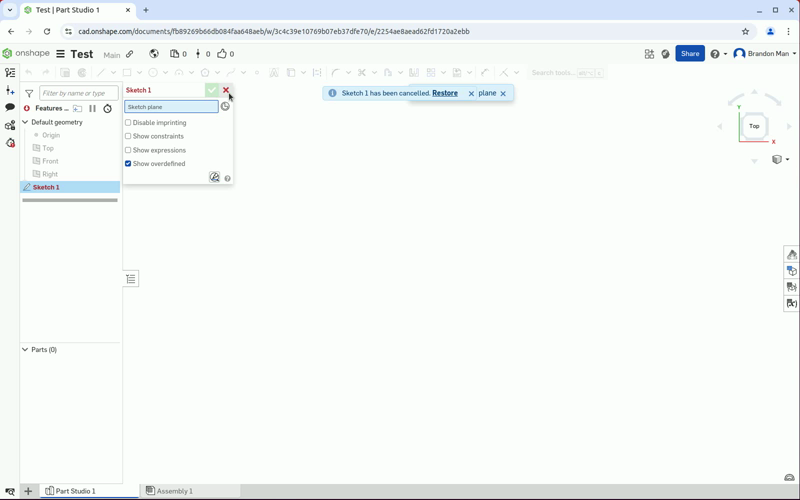
mouse_move(73, 150)
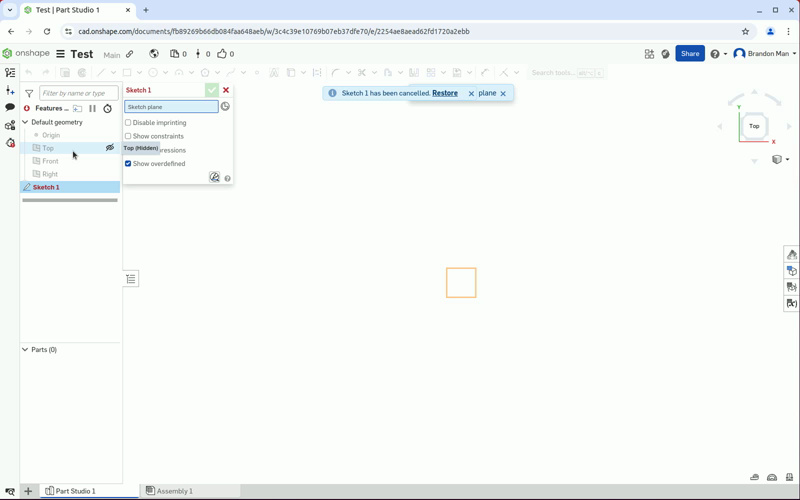
click(73, 150)
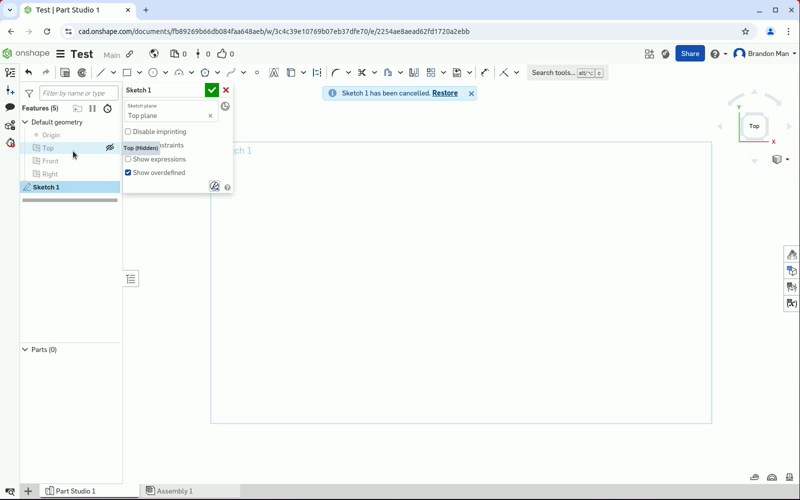
mouse_move(73, 352)
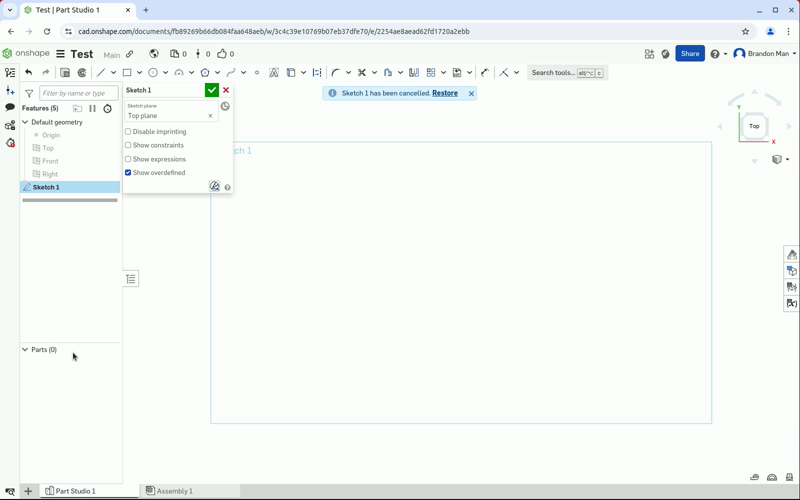
key(y)
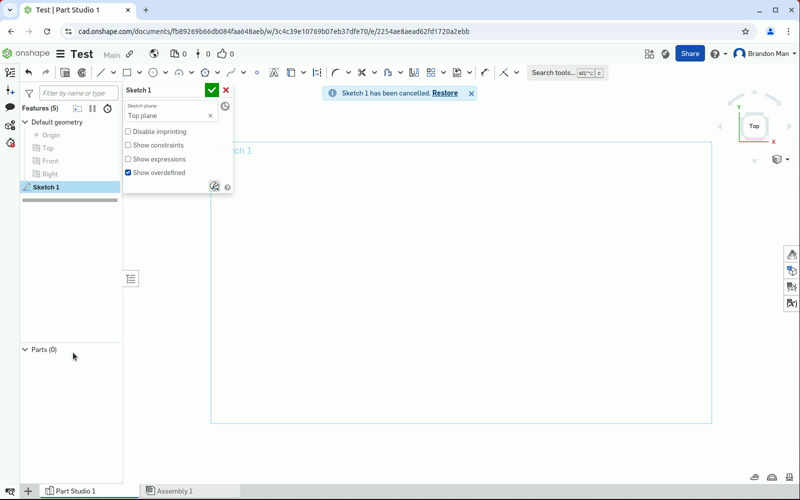
key(c)
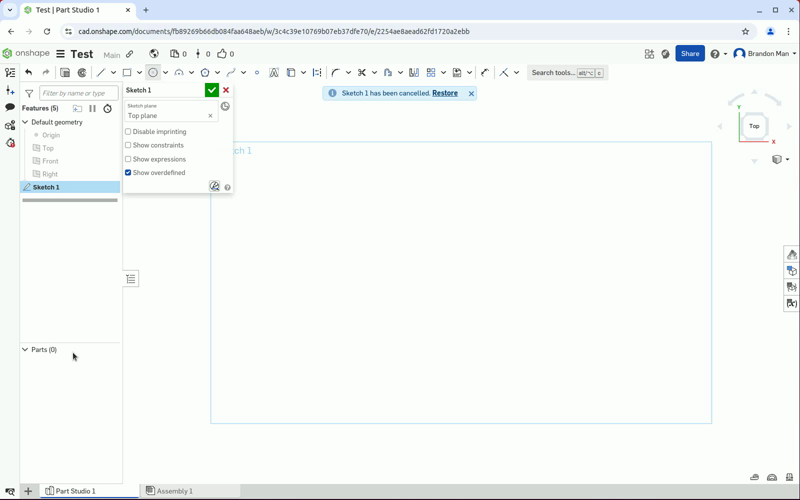
key_down(shift)
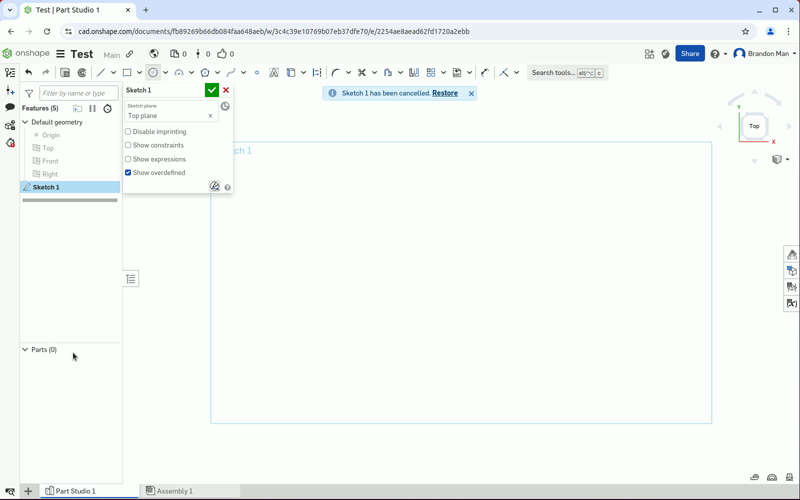
mouse_move(540, 282)
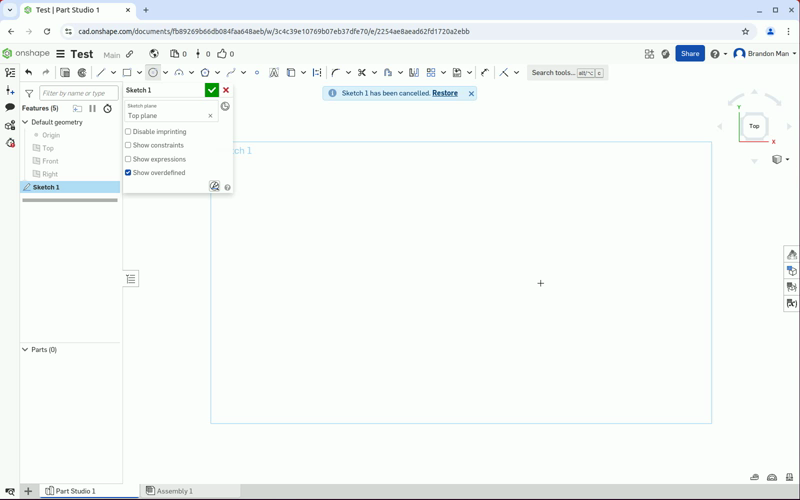
click(540, 282)
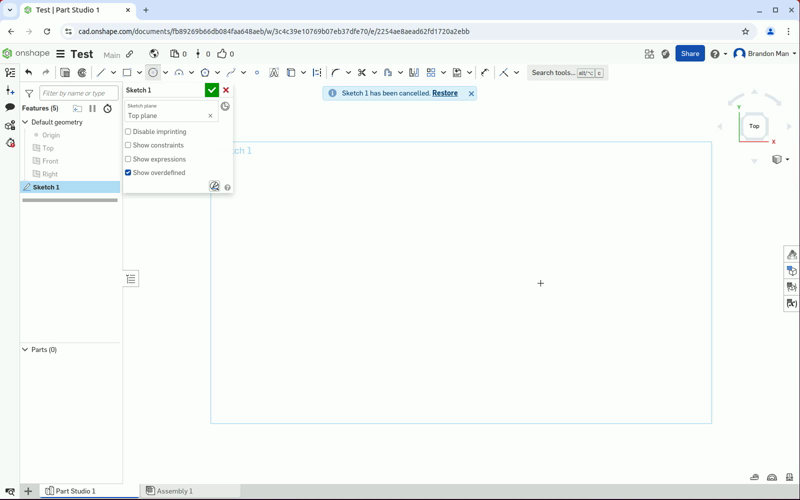
key_up(shift)
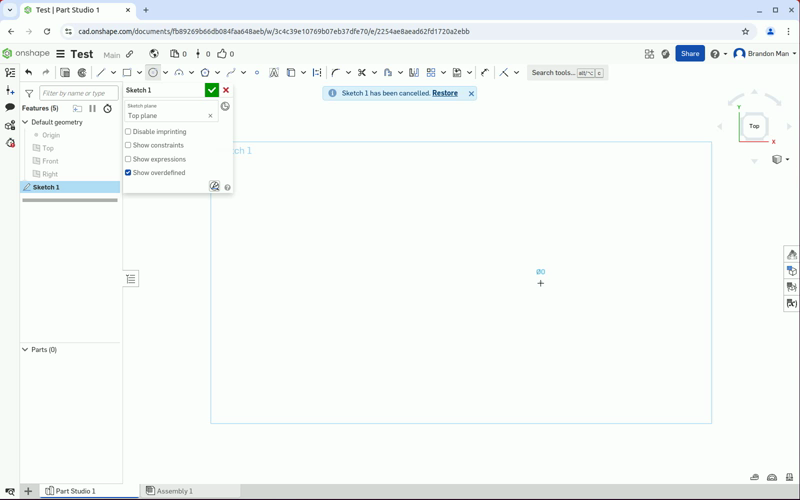
mouse_move(574, 282)
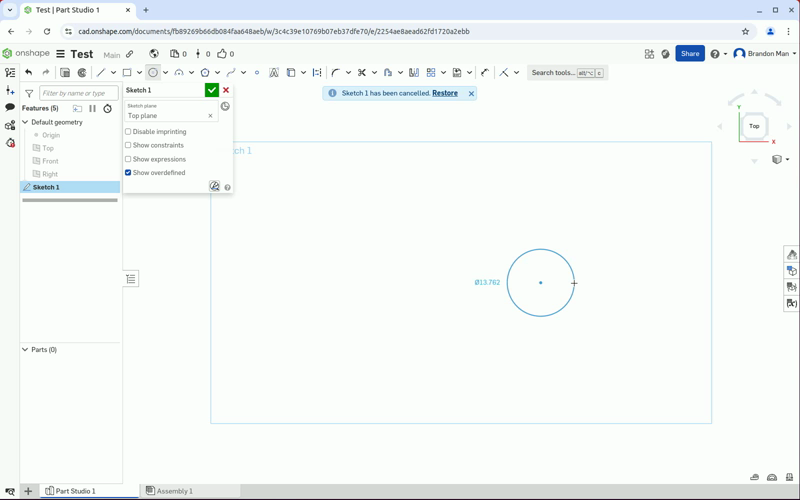
click(574, 282)
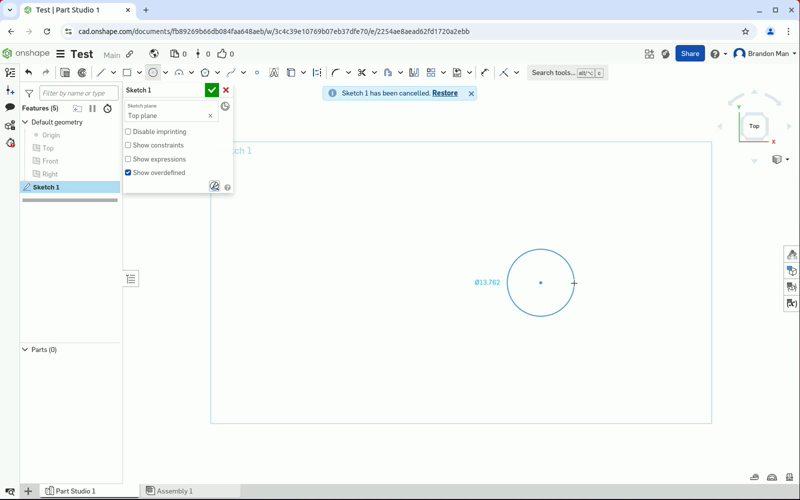
key(esc)
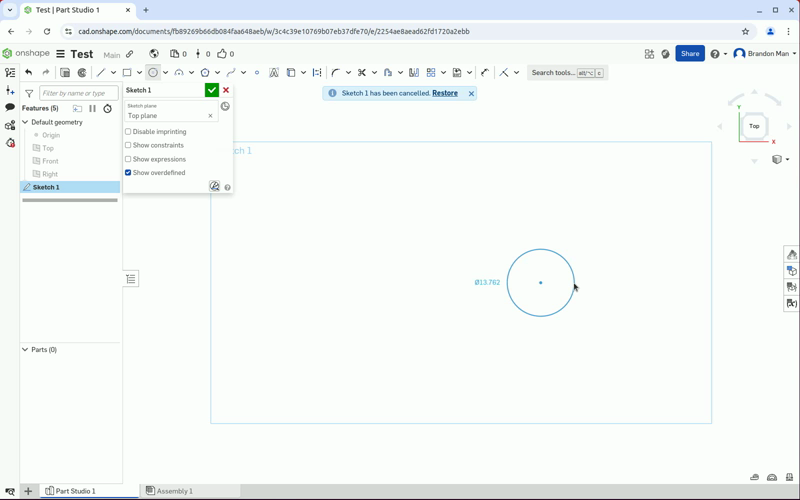
mouse_move(521, 265)
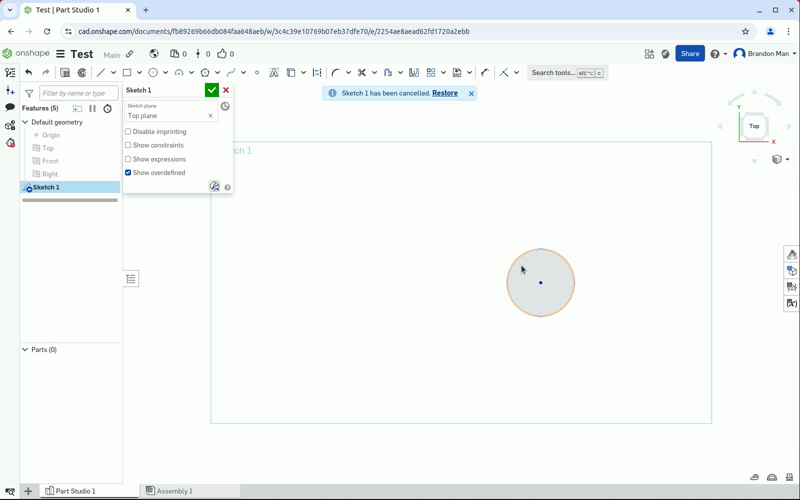
click(521, 265)
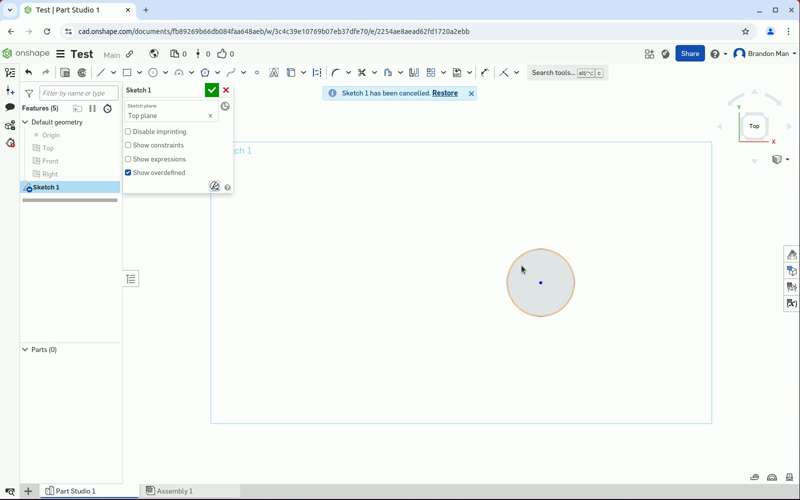
mouse_move(73, 352)
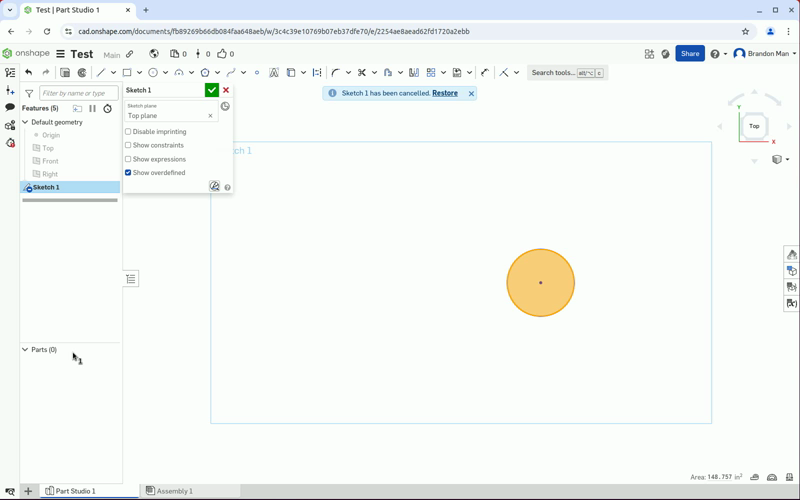
key(shift+y)
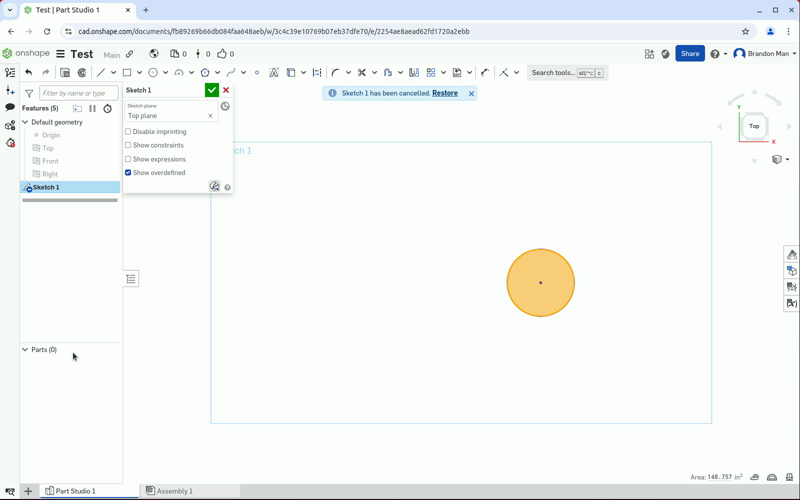
key(shift+e)
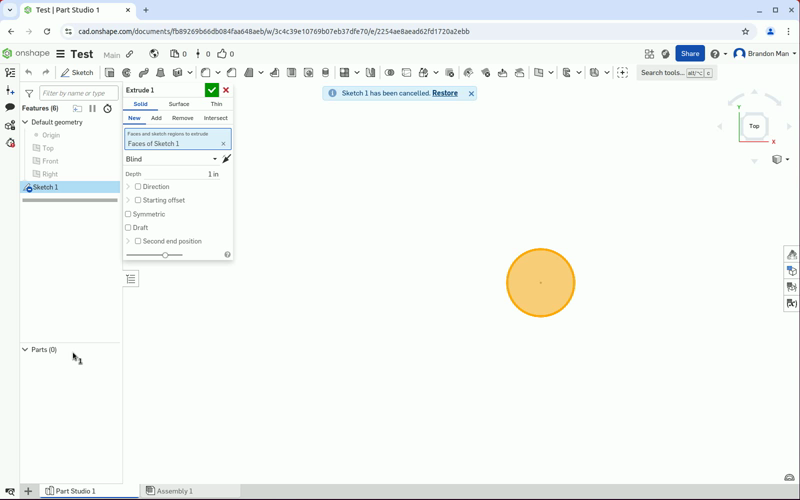
mouse_move(143, 106)
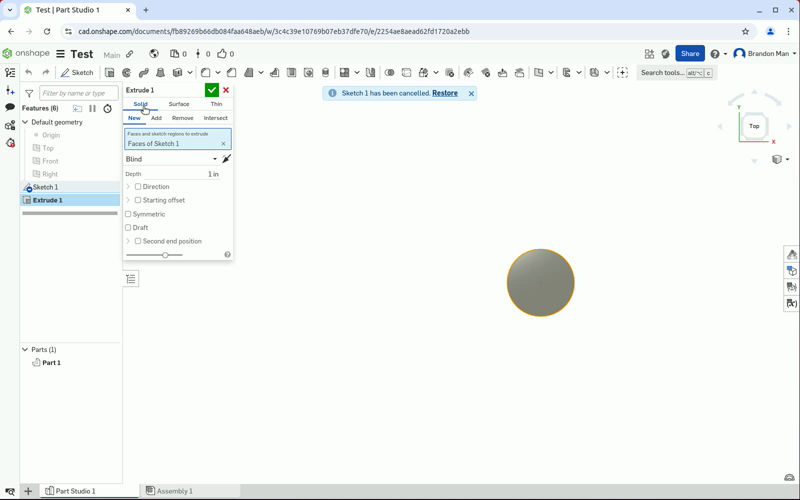
click(143, 106)
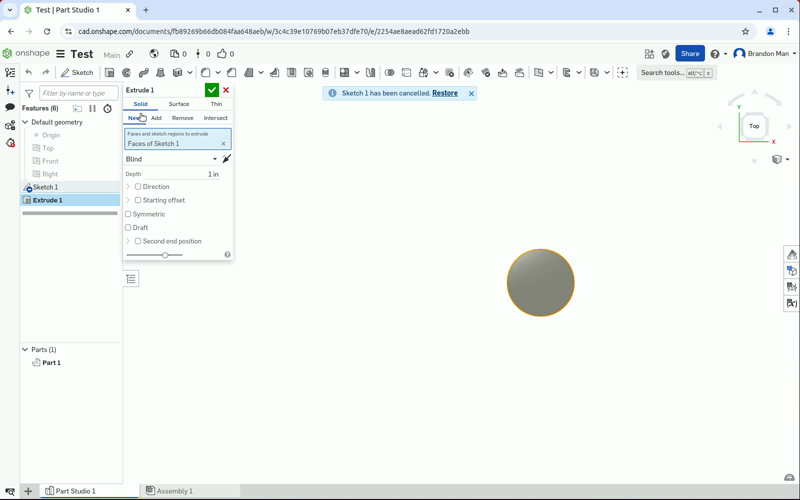
mouse_move(137, 120)
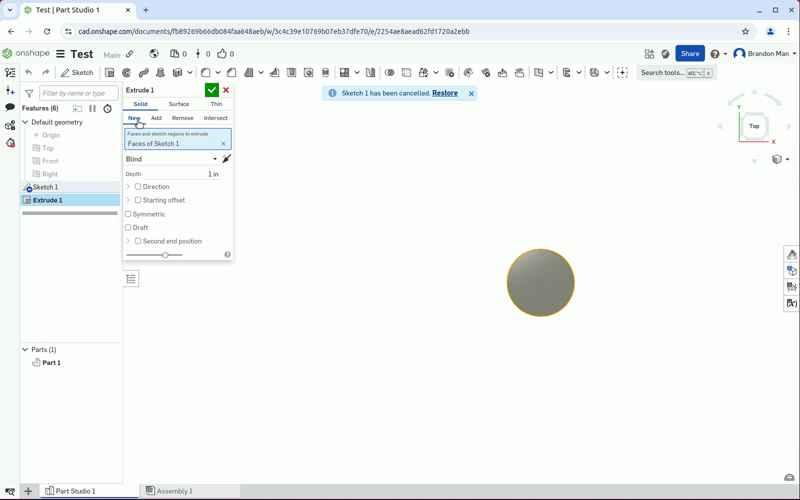
click(137, 120)
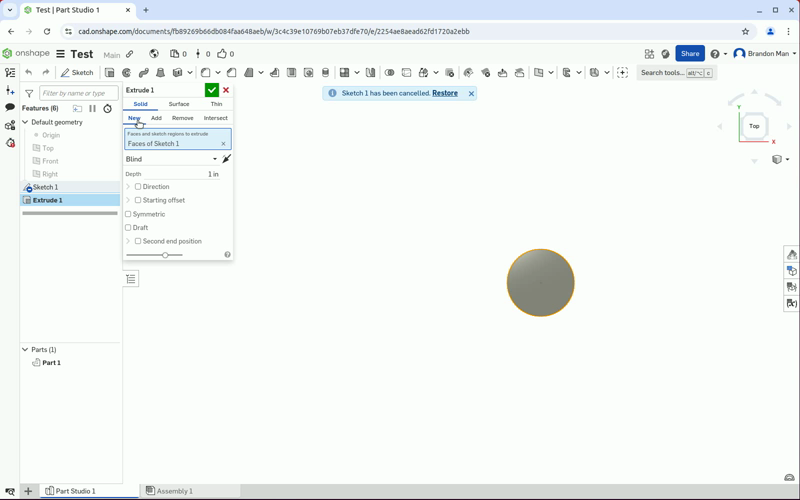
key(tab, 4)
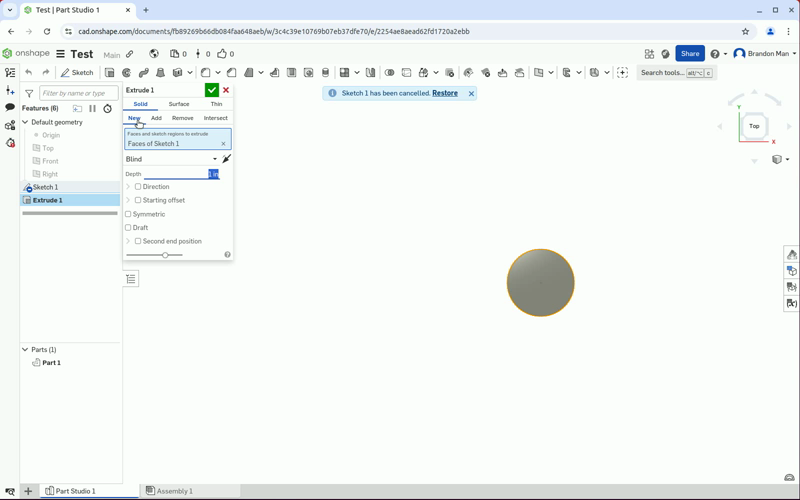
text(11.313)
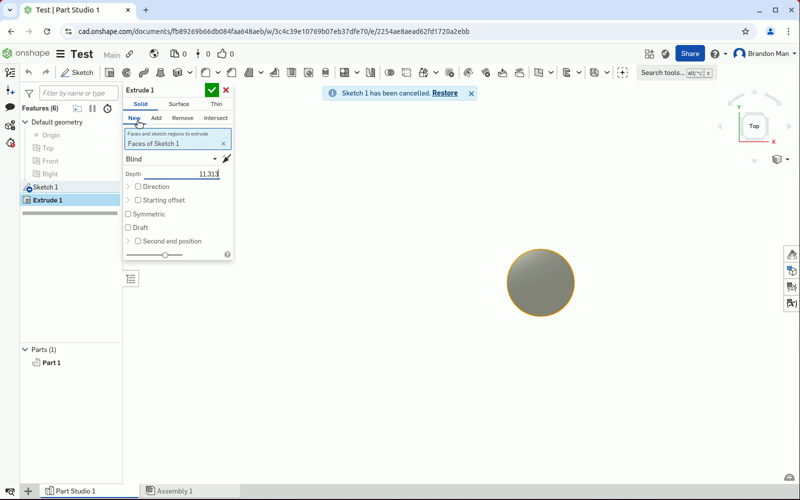
key(enter)
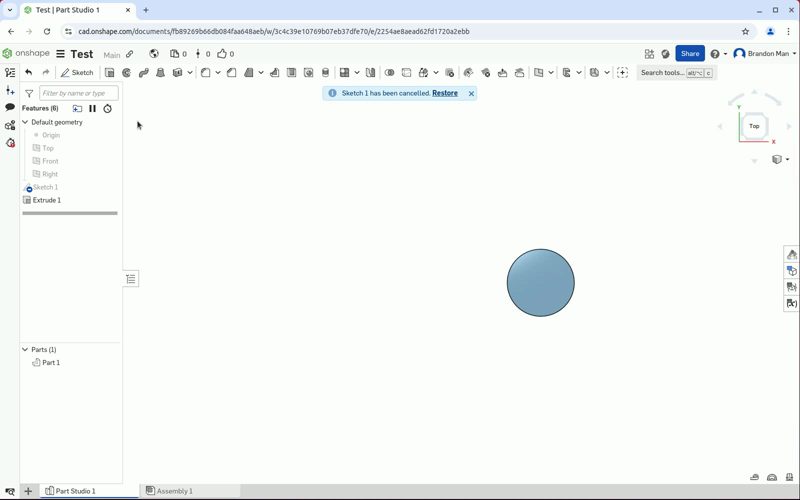
key(shift+h)
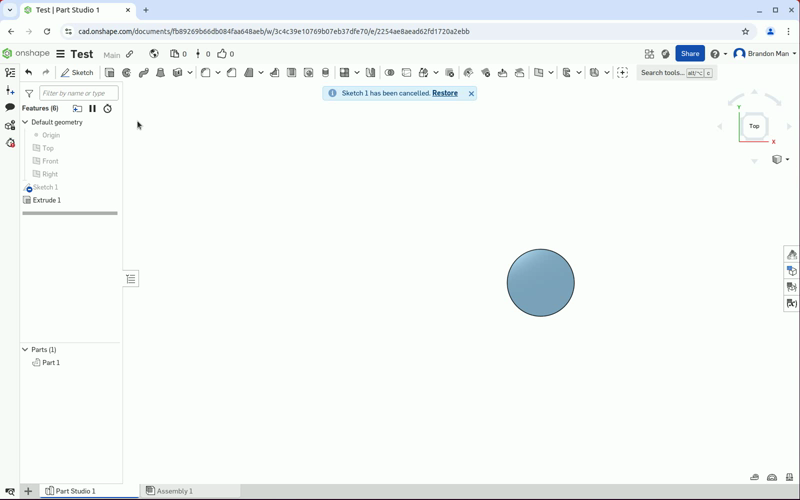
key(shift+h)
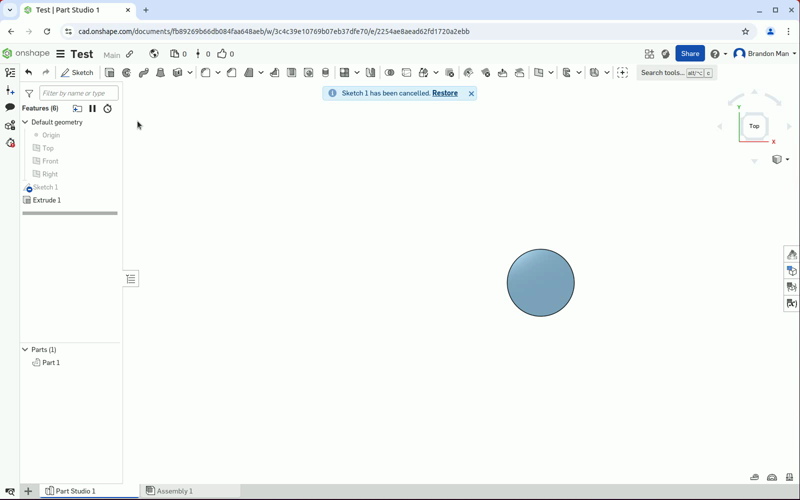
mouse_move(73, 189)
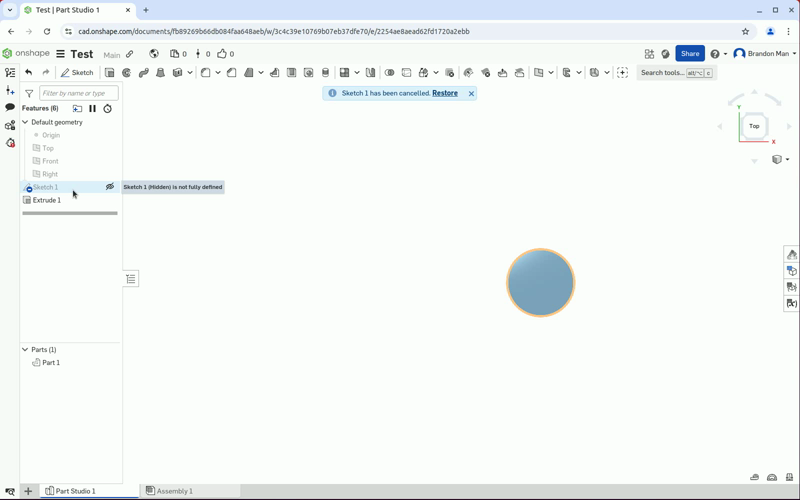
click(73, 189)
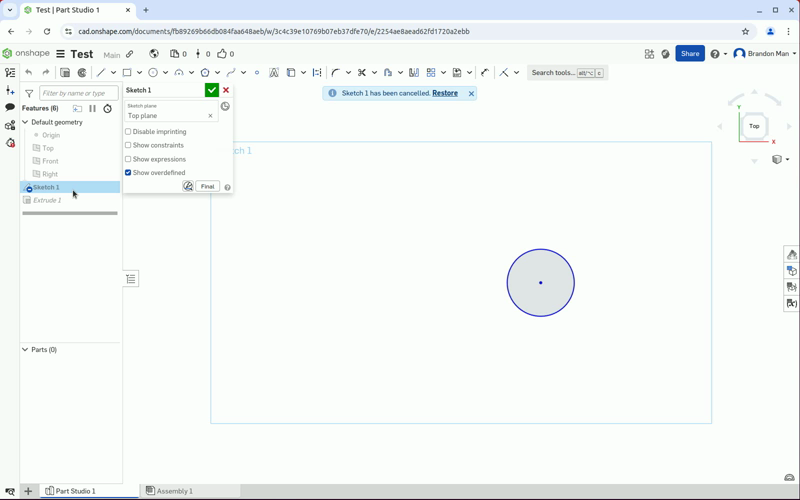
mouse_move(229, 92)
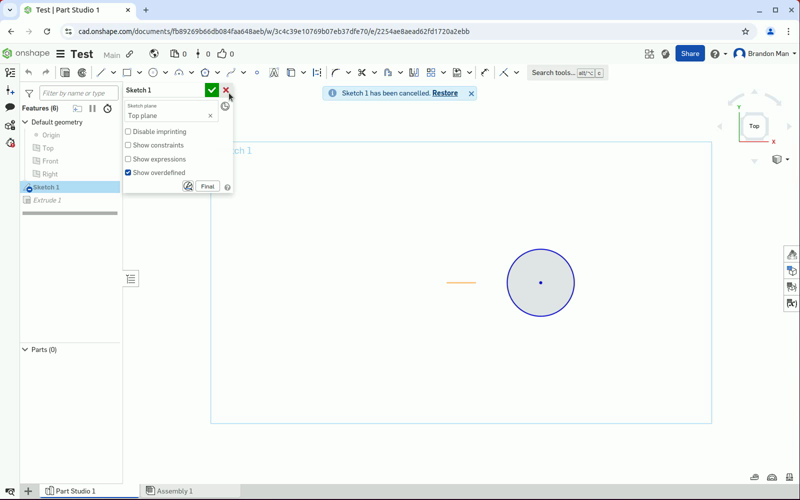
click(229, 92)
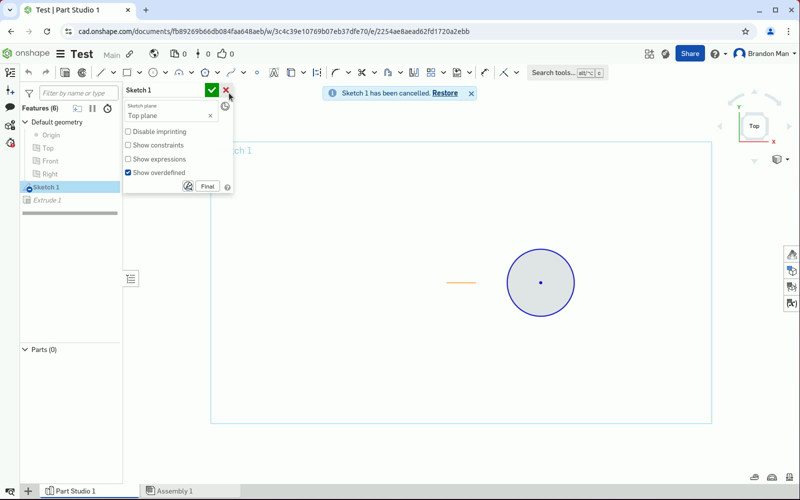
key(shift+s)
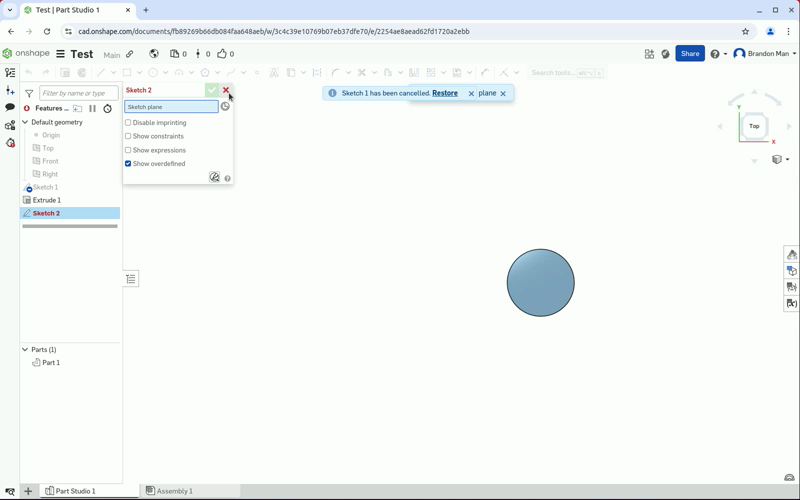
mouse_move(73, 150)
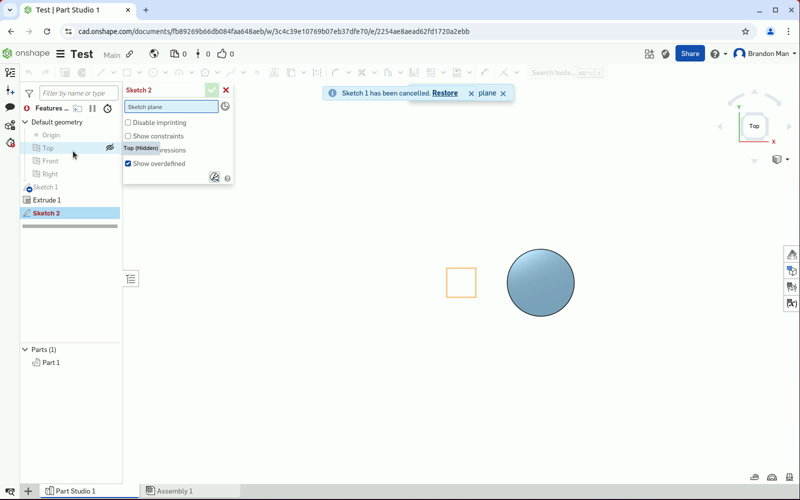
click(73, 150)
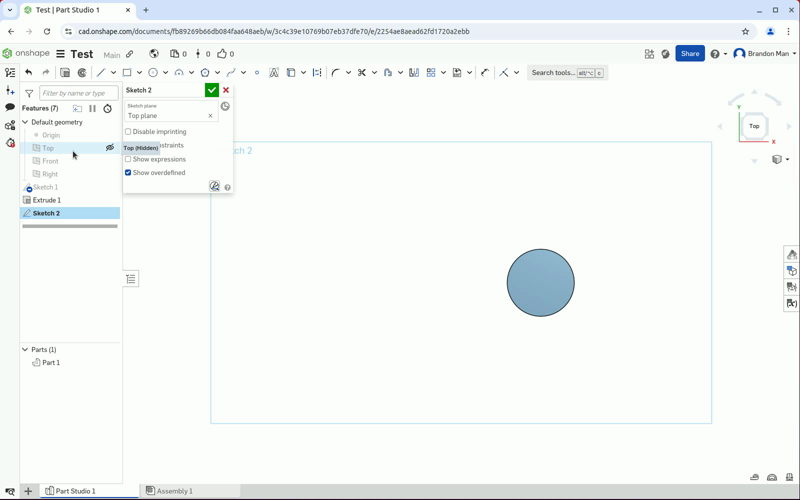
mouse_move(73, 352)
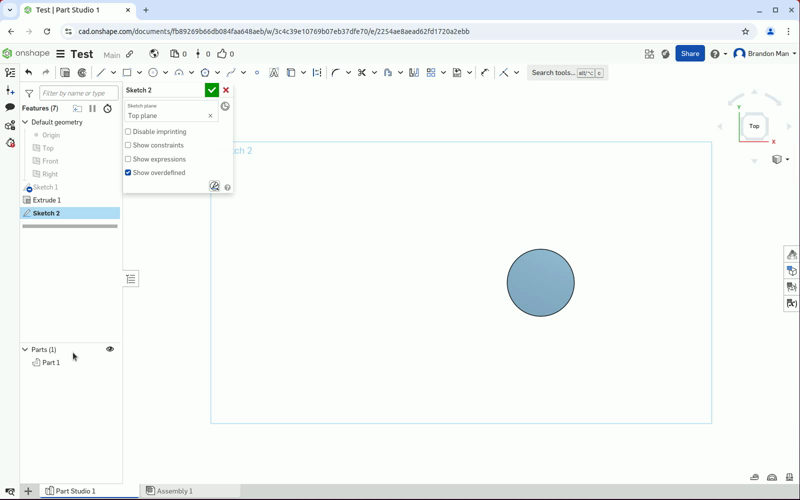
key(y)
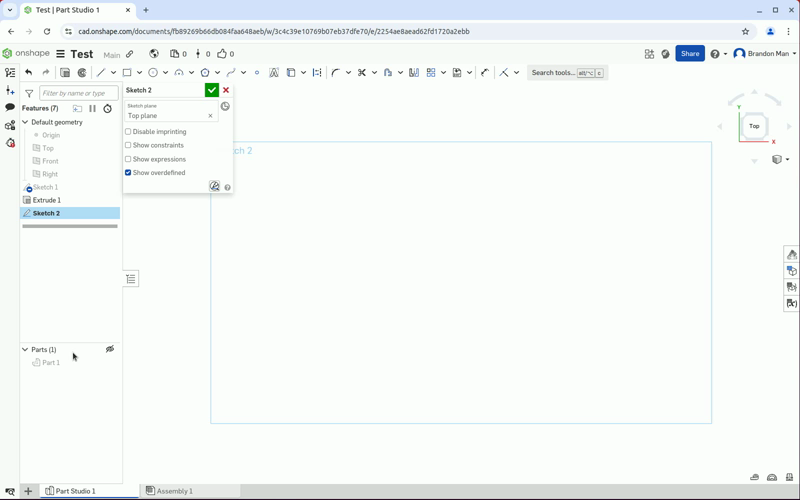
key(c)
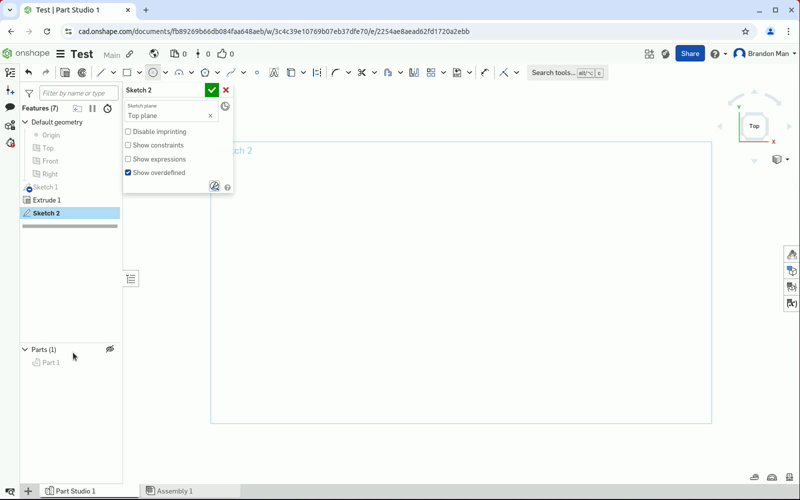
key_down(shift)
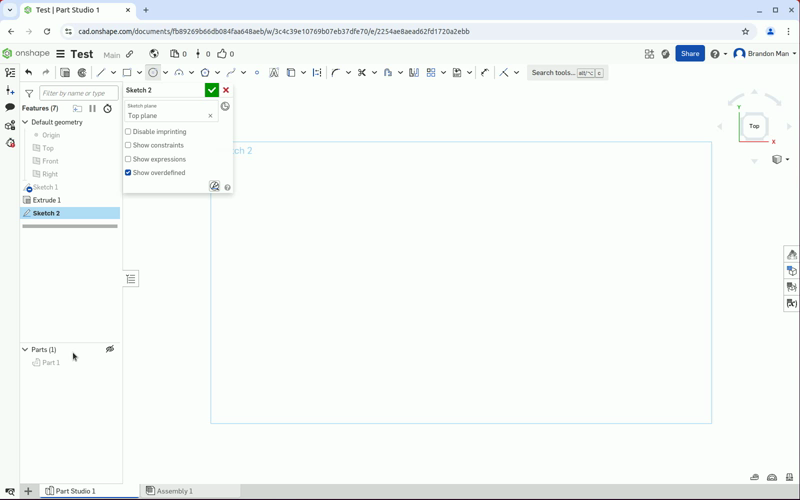
mouse_move(432, 212)
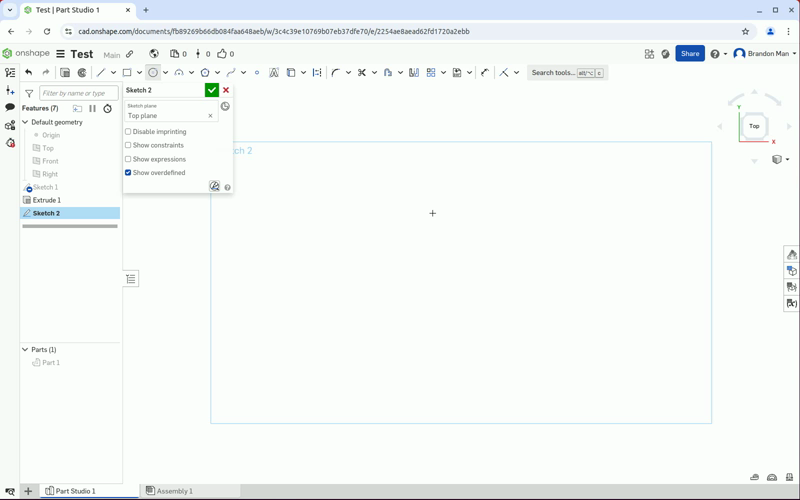
click(432, 212)
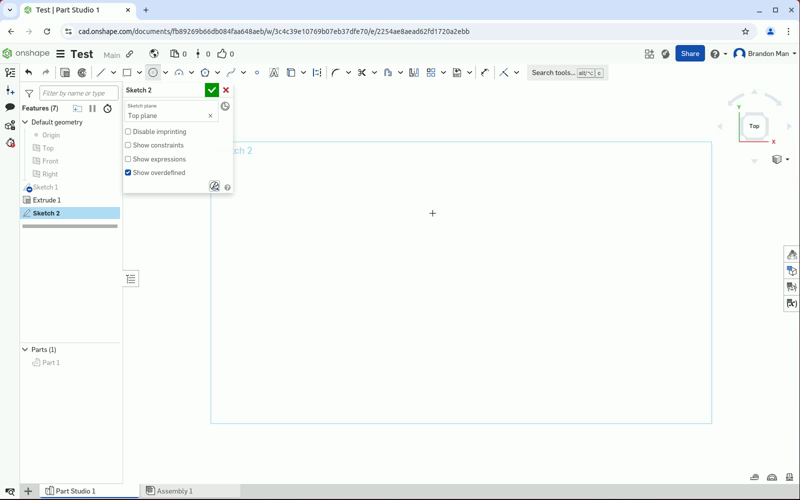
key_up(shift)
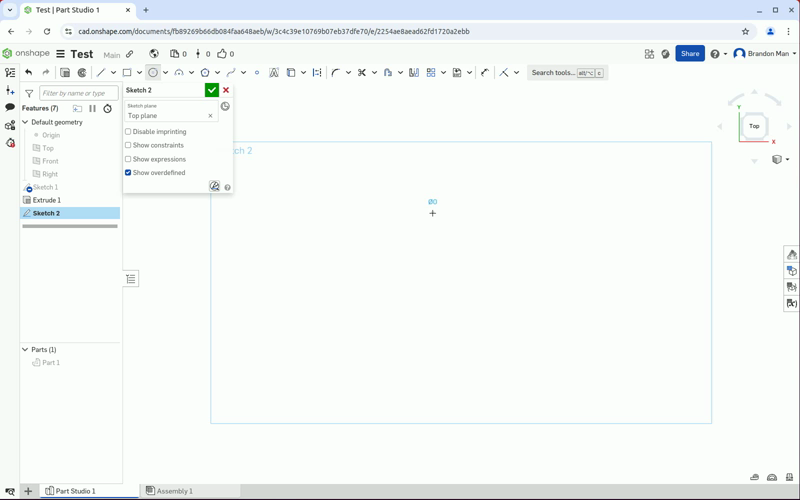
mouse_move(473, 212)
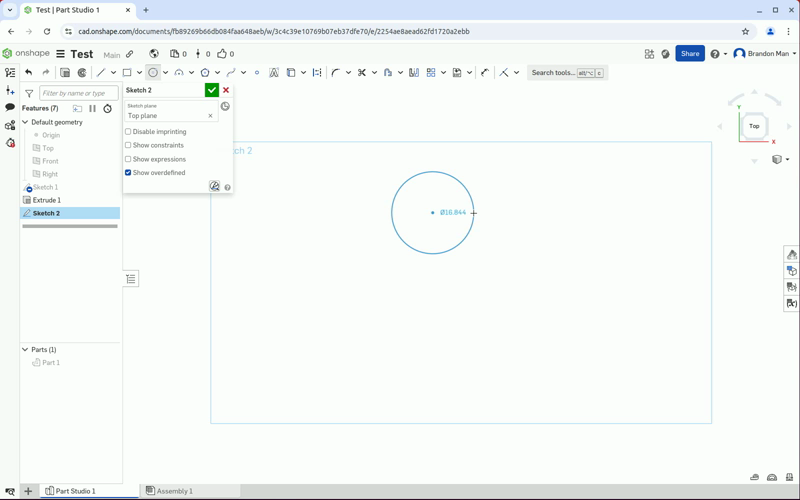
click(473, 212)
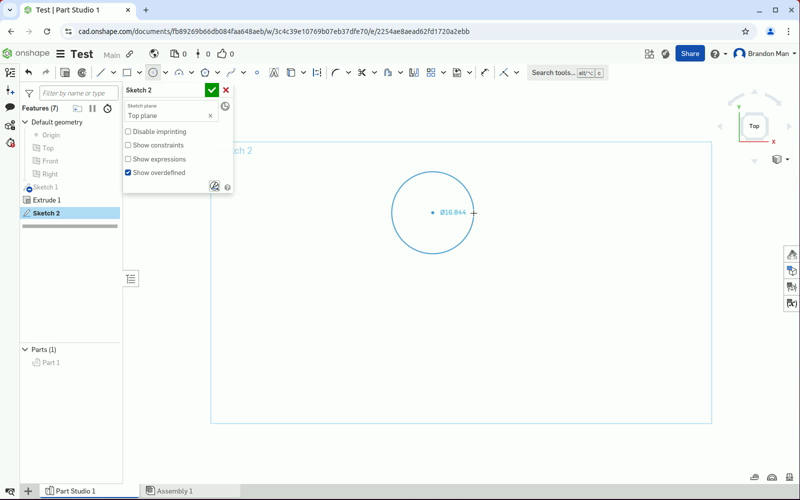
key(esc)
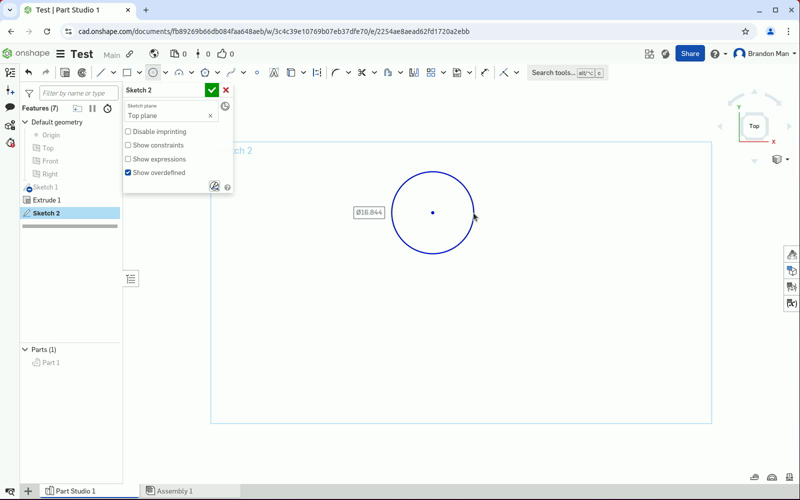
mouse_move(396, 212)
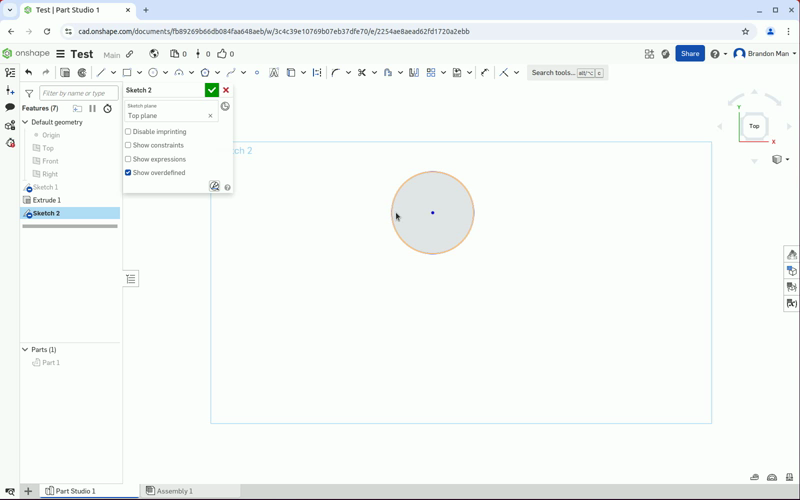
click(396, 212)
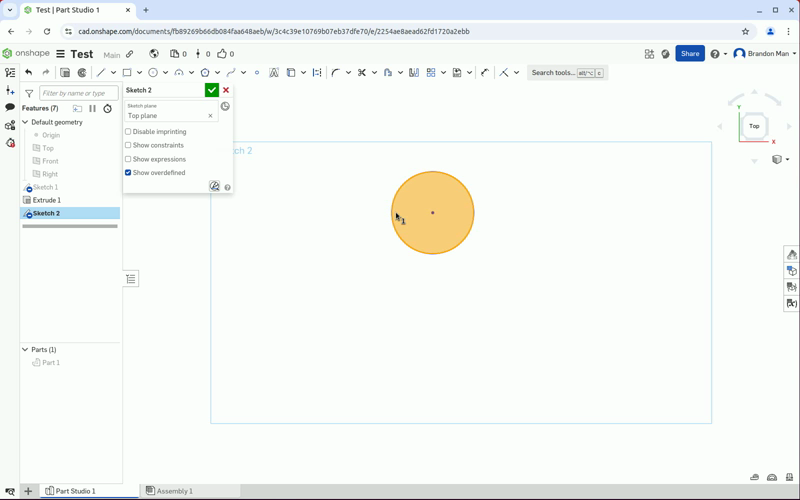
mouse_move(73, 352)
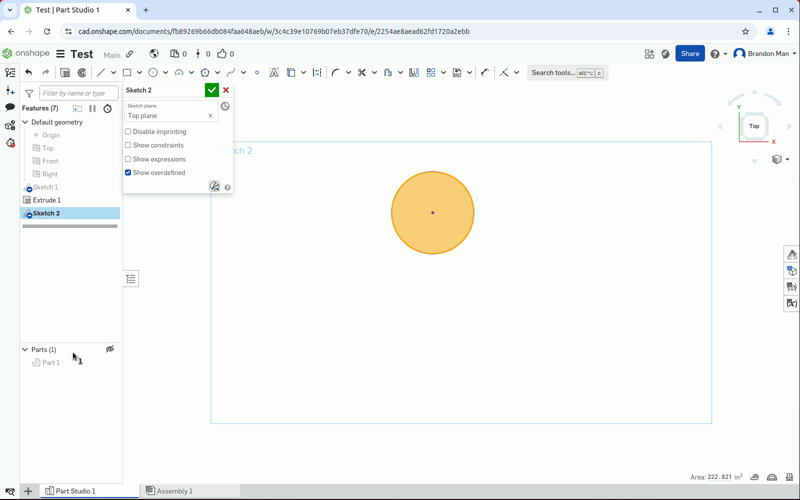
key(shift+y)
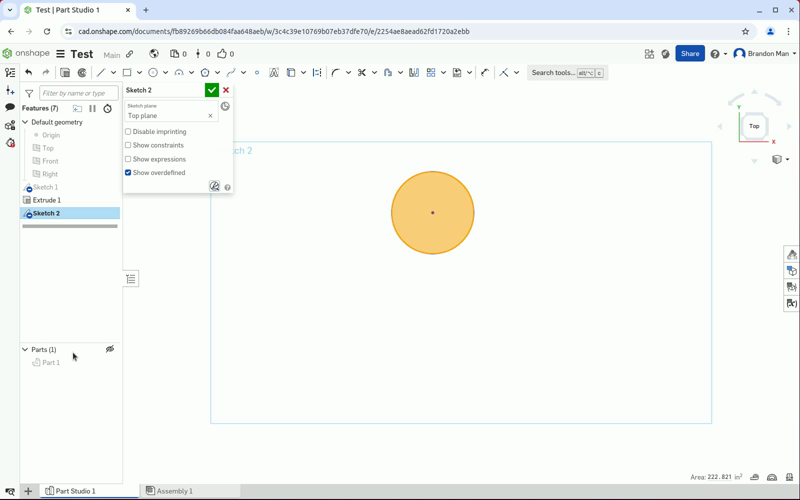
key(shift+e)
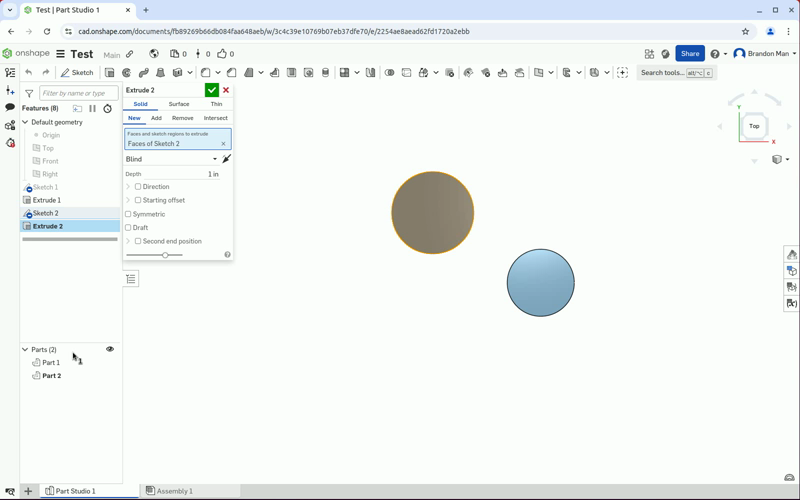
mouse_move(143, 106)
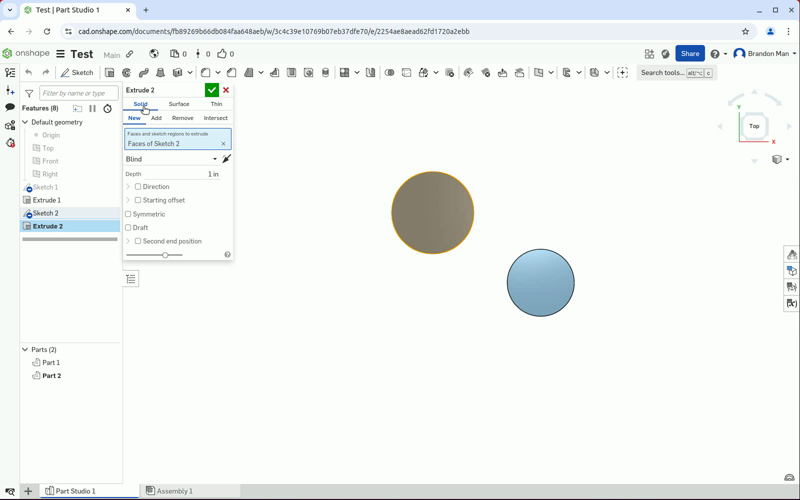
click(143, 106)
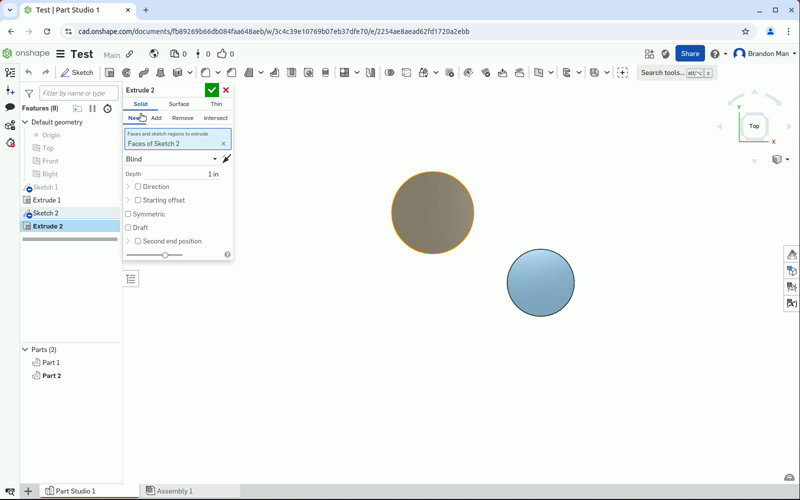
mouse_move(137, 120)
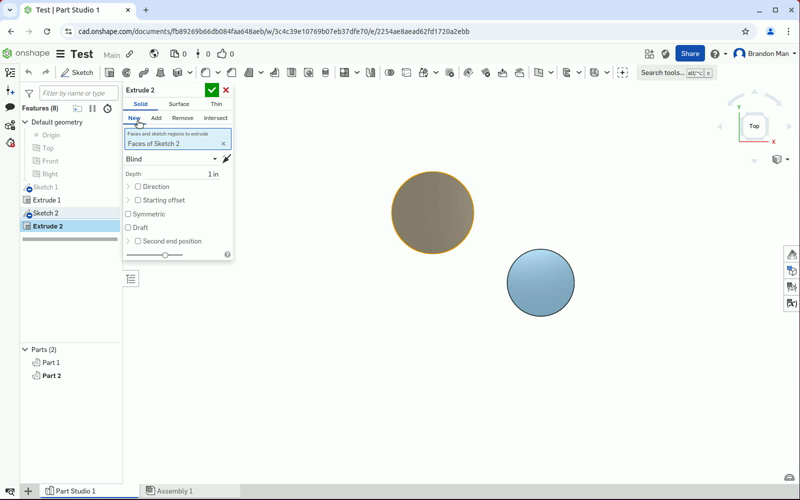
click(137, 120)
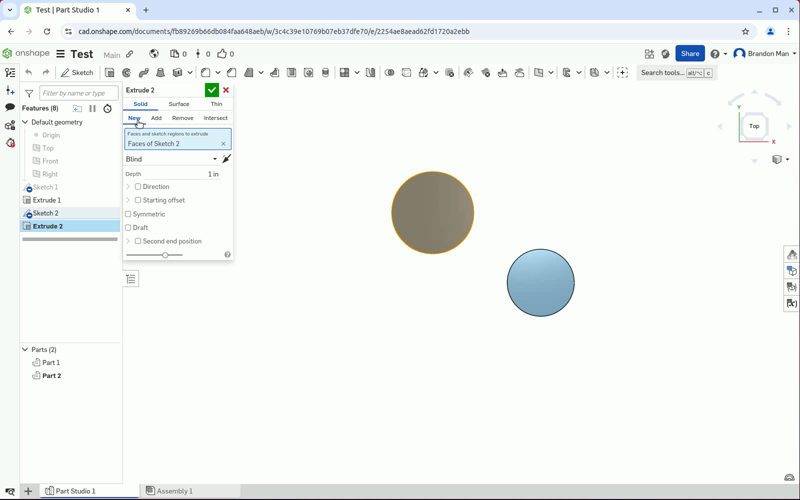
key(tab, 4)
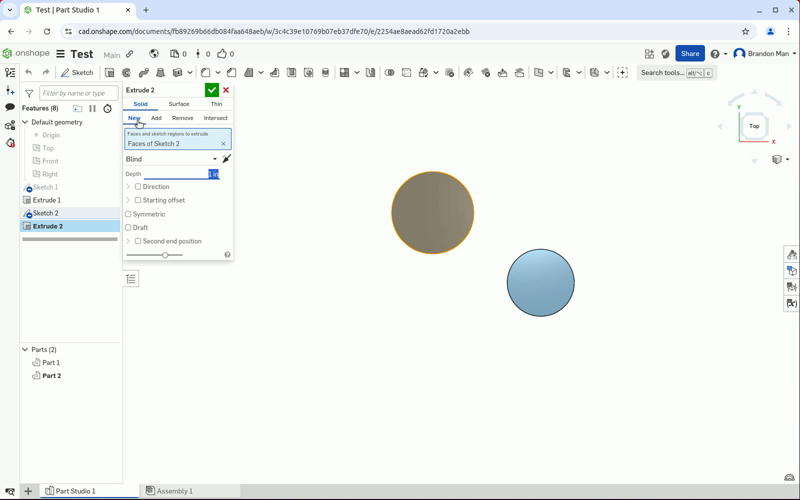
text(11.313)
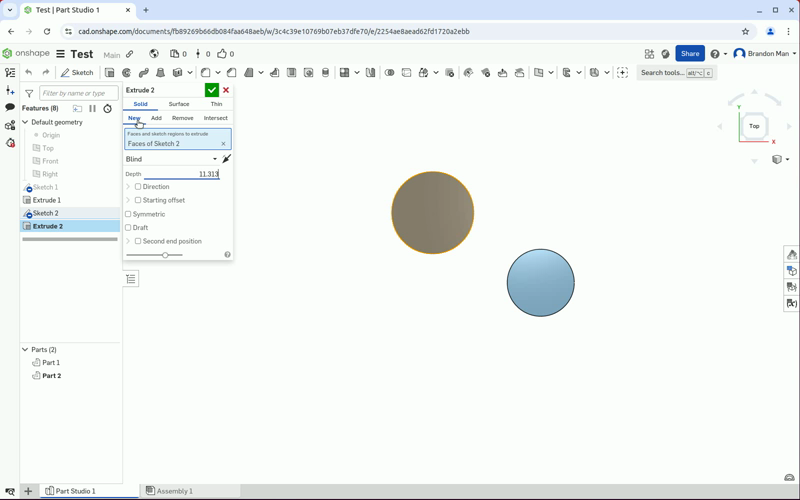
key(enter)
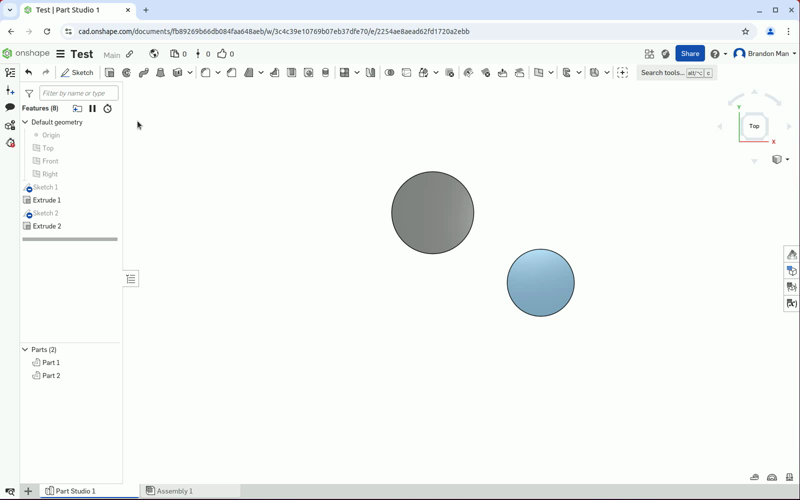
key(shift+h)
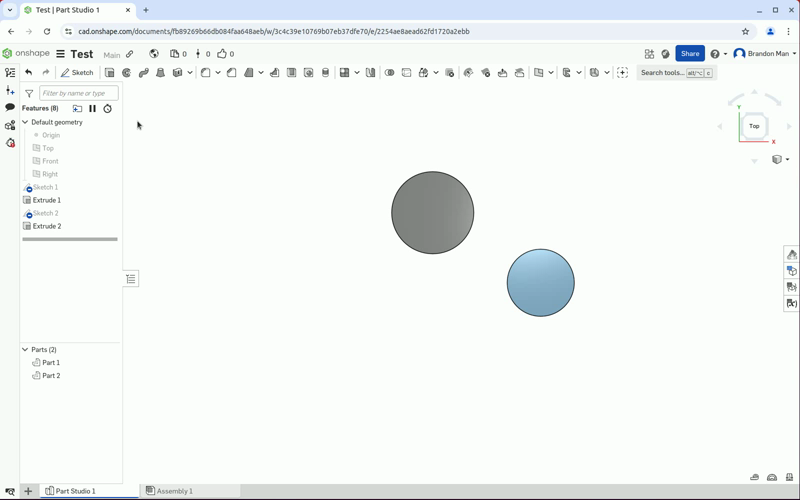
key(shift+h)
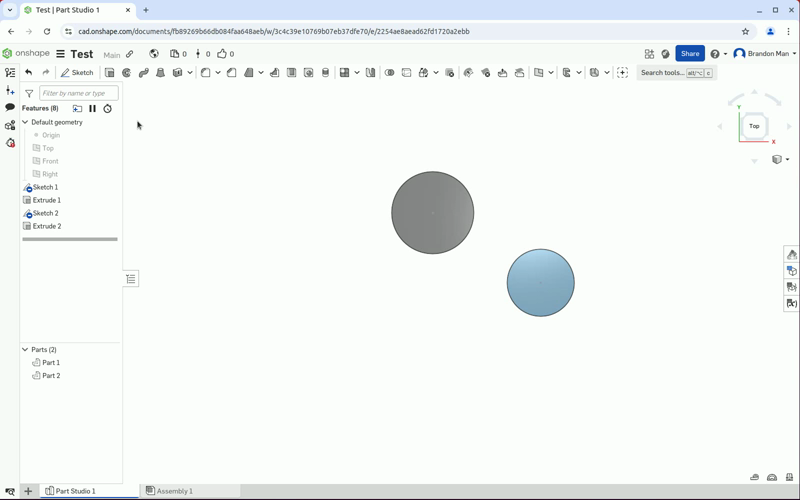
key(shift+7)
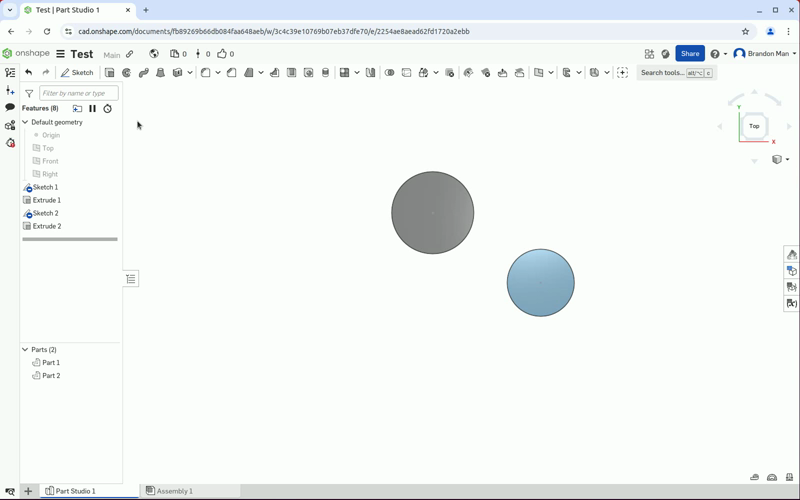
key(up, 3)
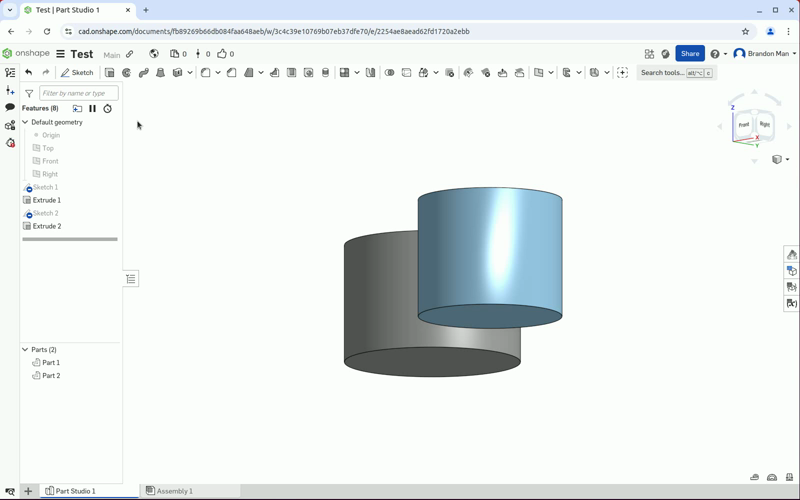
key(left, 3)
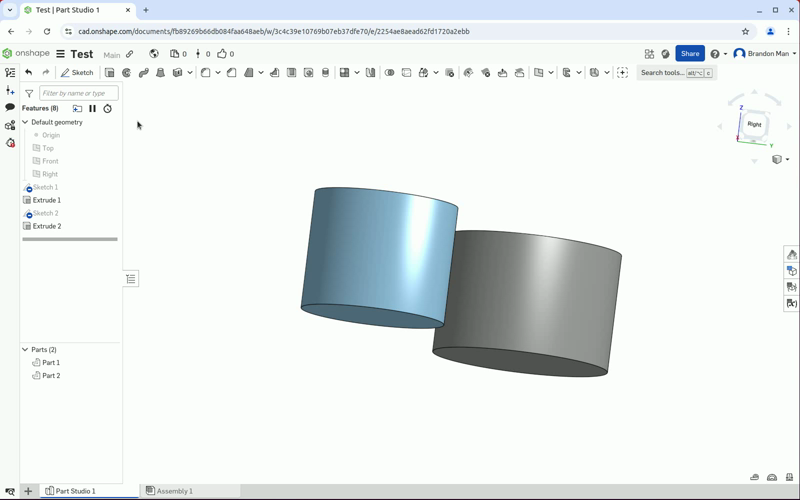
key(right, 3)
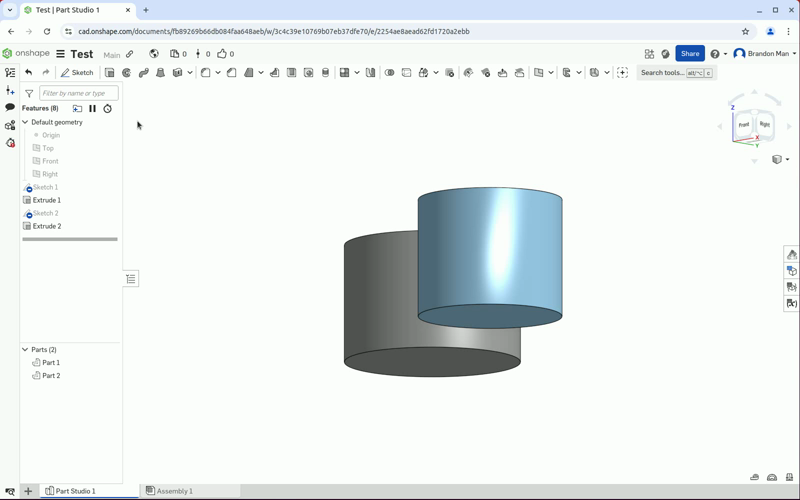
key(down, 3)
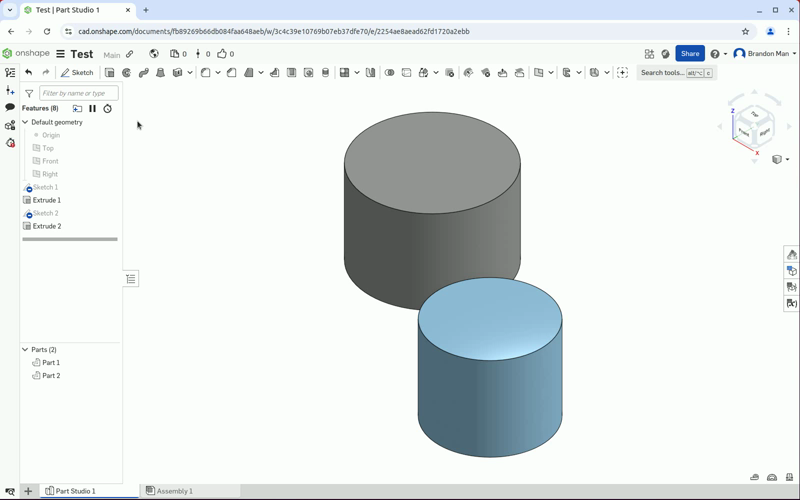
mouse_move(73, 189)
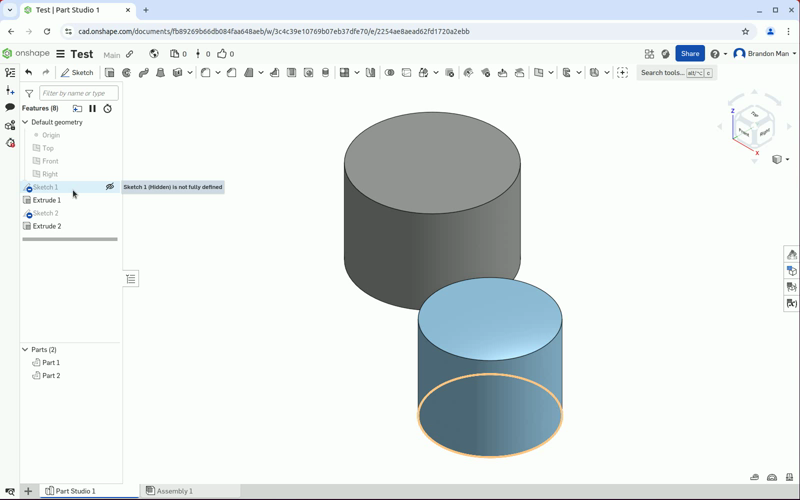
click(73, 189)